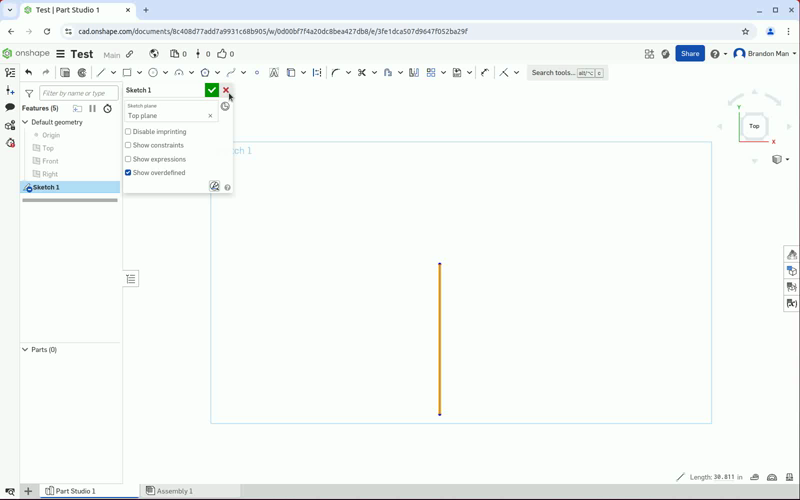
key(shift+h)
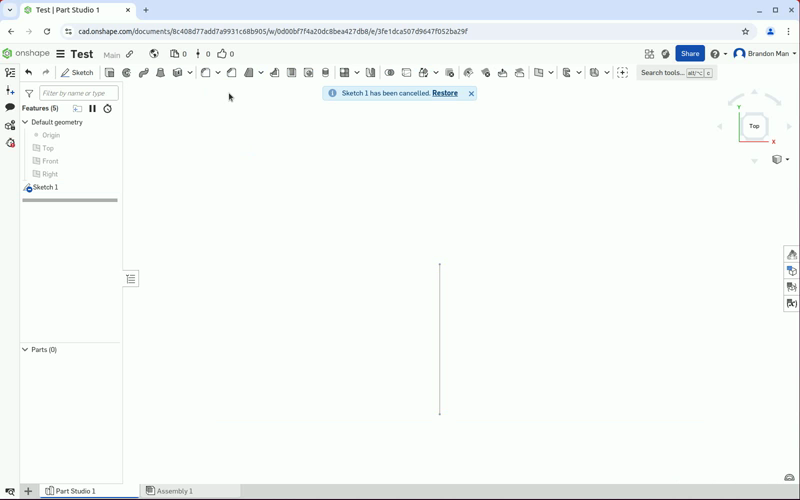
key(shift+s)
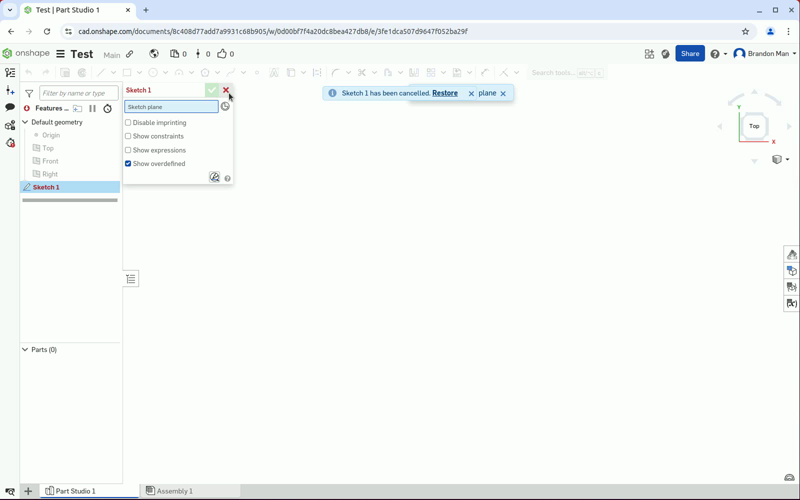
mouse_move(73, 150)
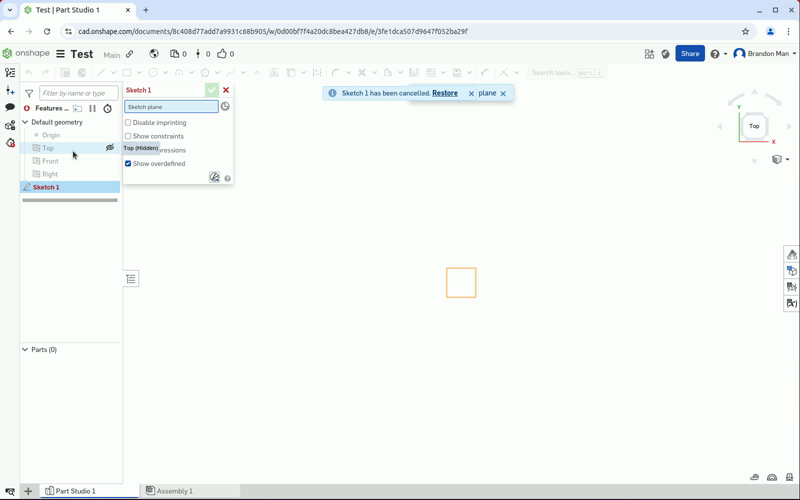
click(73, 150)
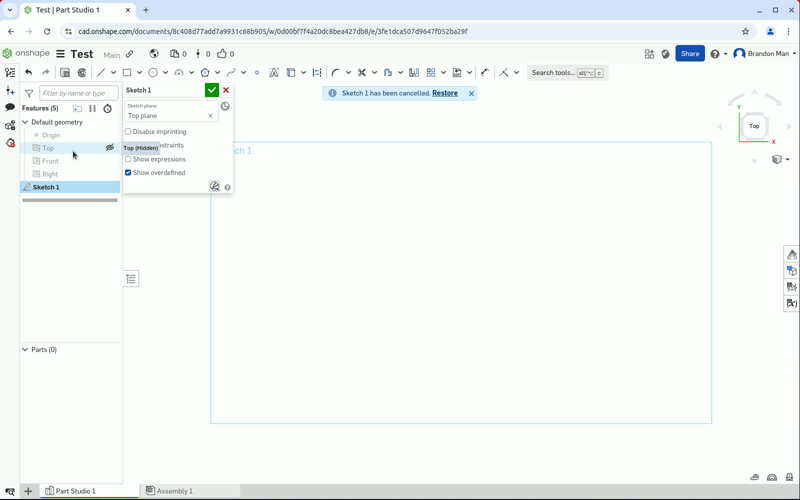
mouse_move(73, 352)
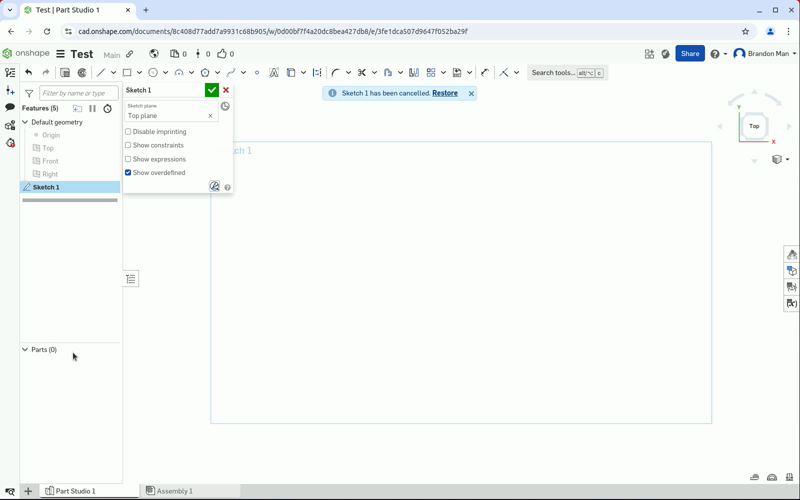
key(y)
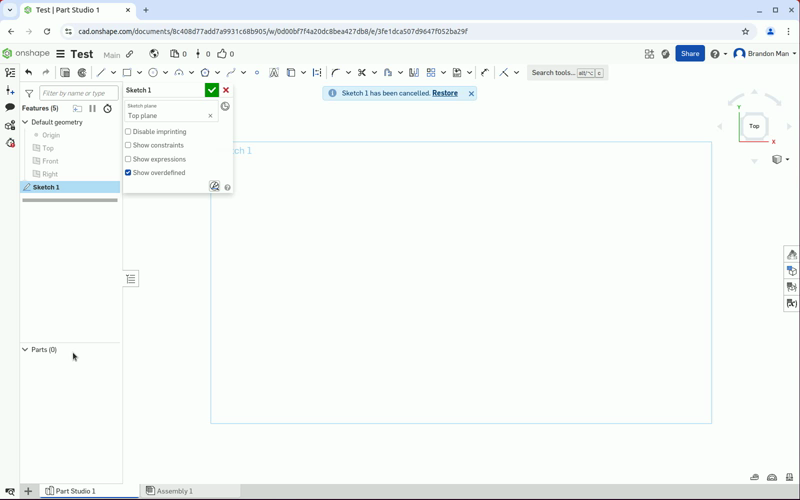
key(l)
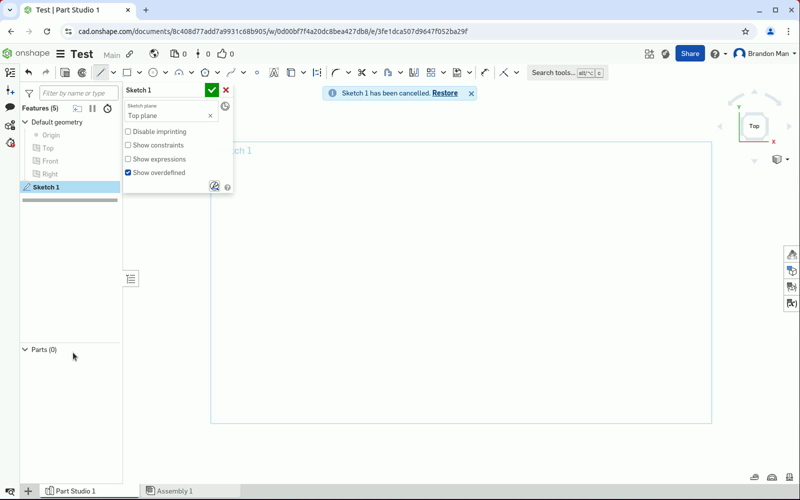
key_down(shift)
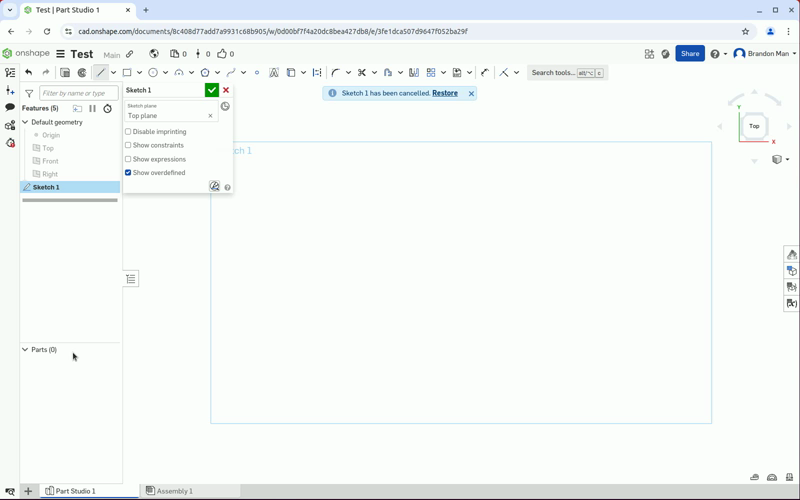
mouse_move(357, 380)
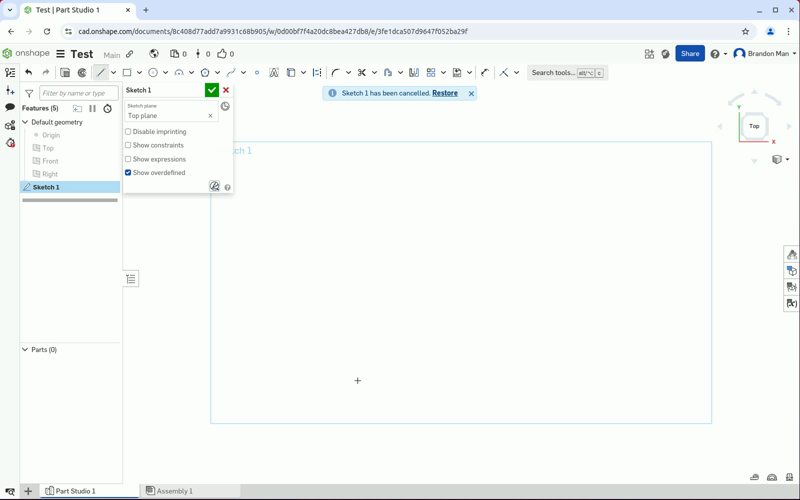
click(357, 380)
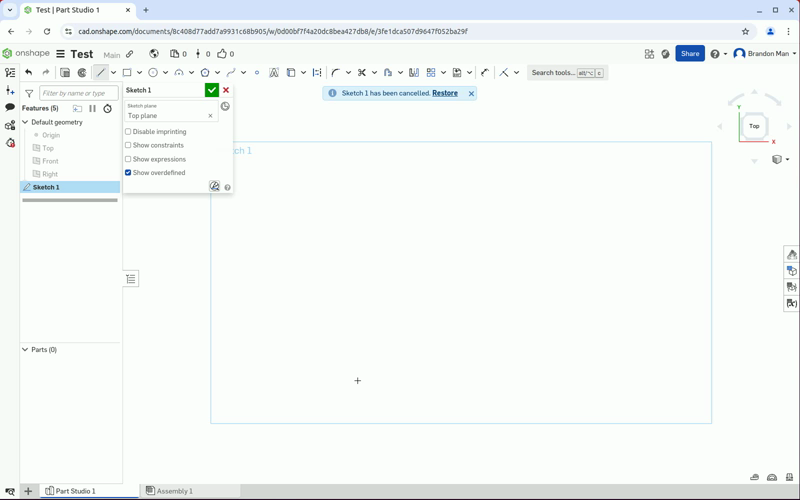
key_up(shift)
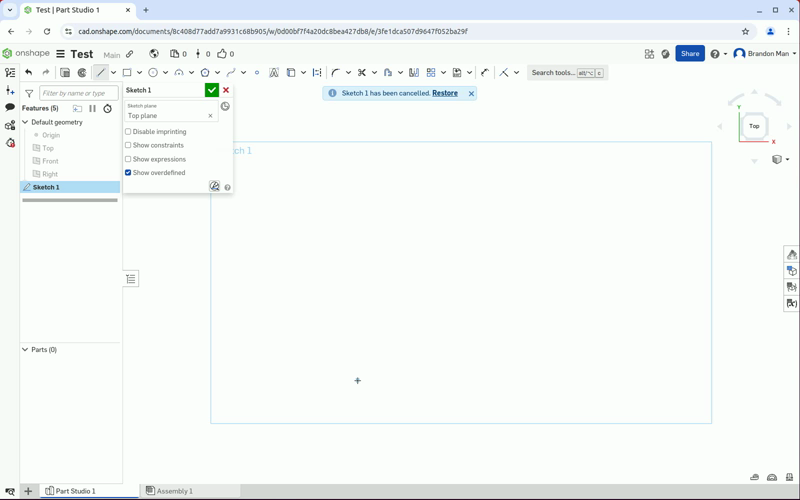
key_down(shift)
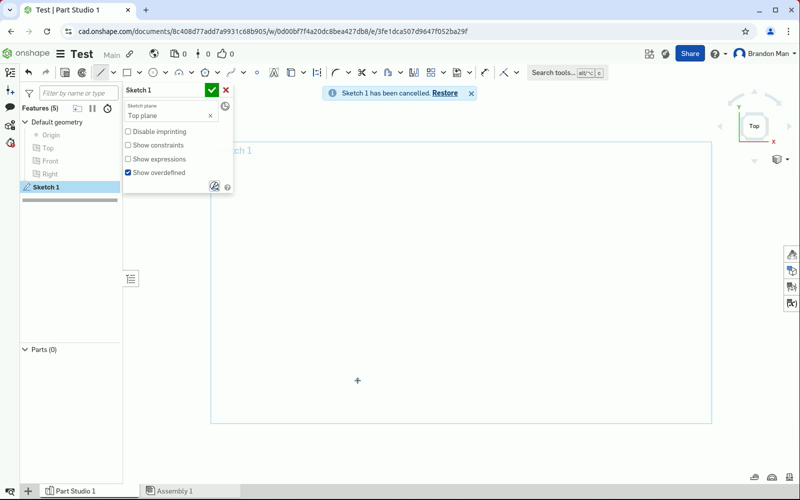
mouse_move(572, 380)
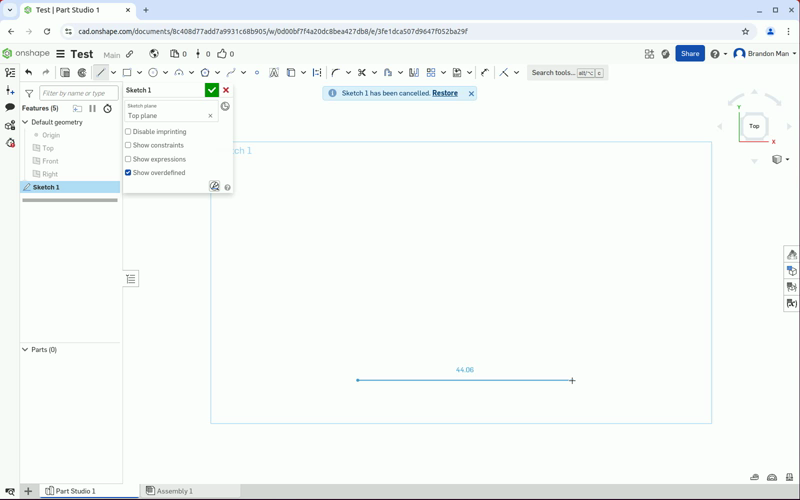
click(572, 380)
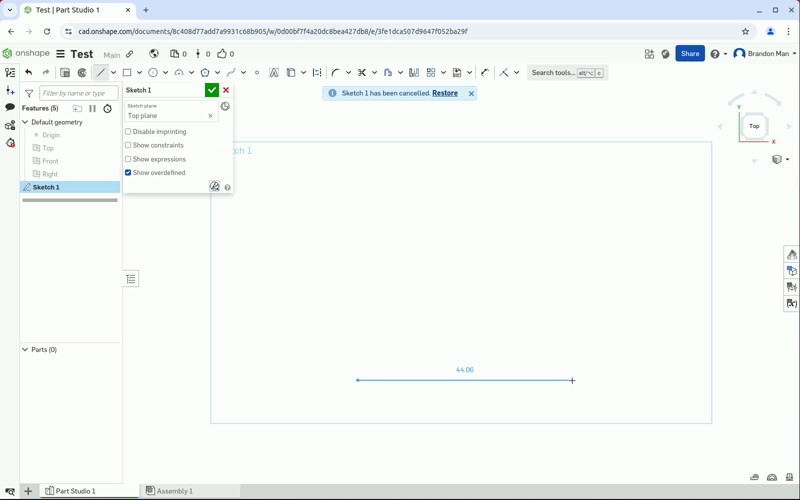
key_up(shift)
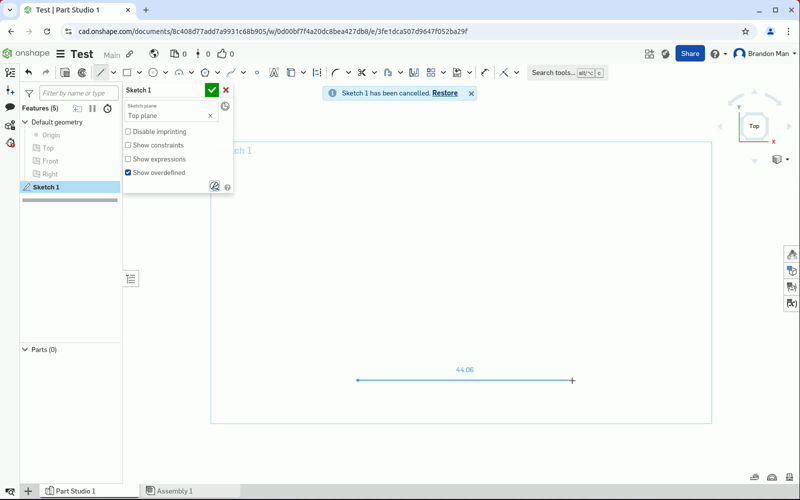
key_down(shift)
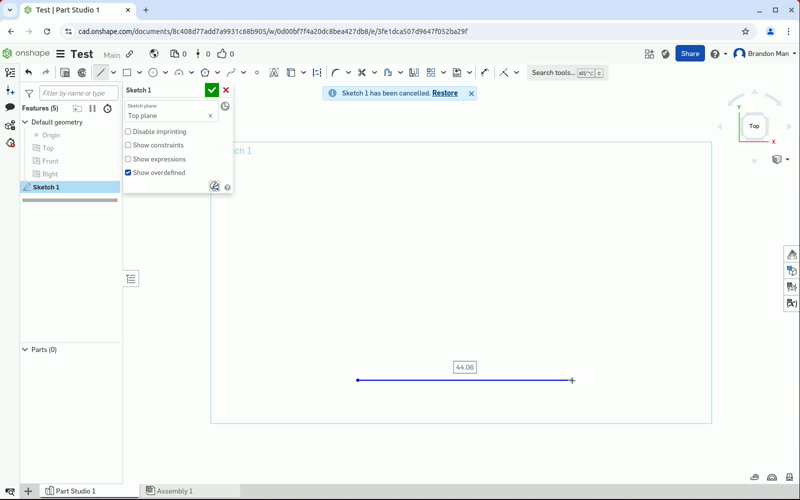
mouse_move(572, 192)
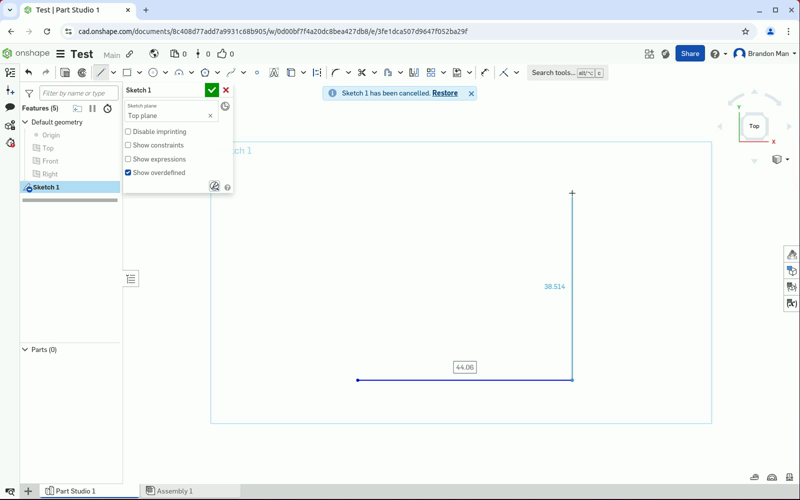
click(572, 192)
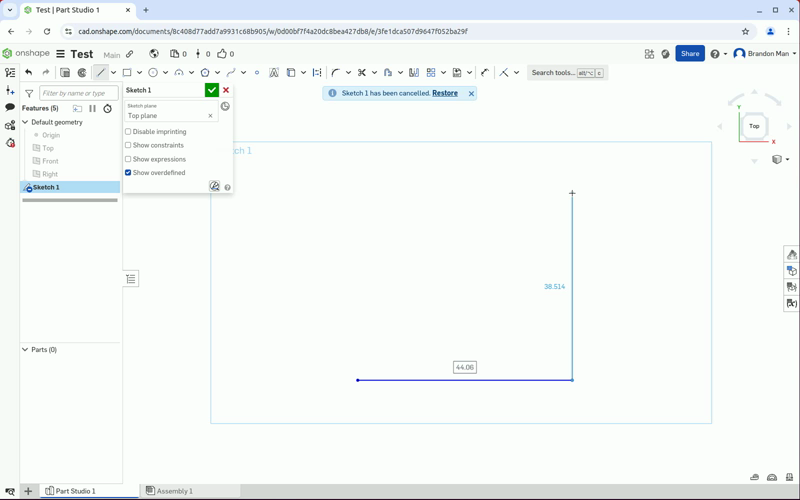
key_up(shift)
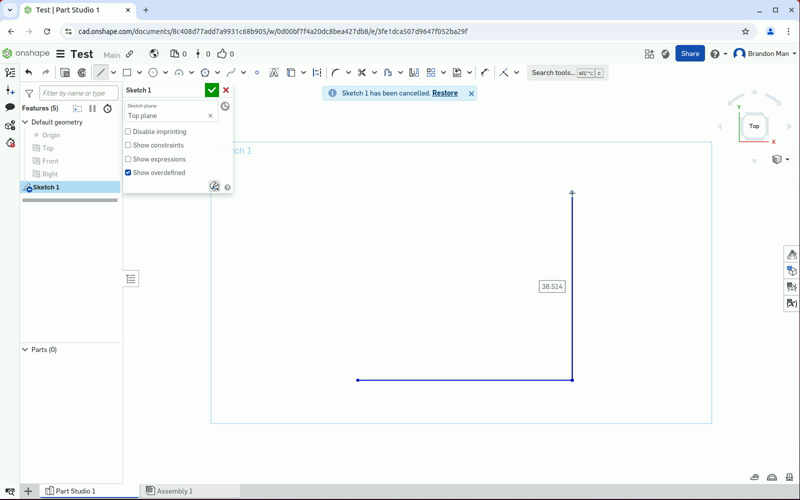
key_down(shift)
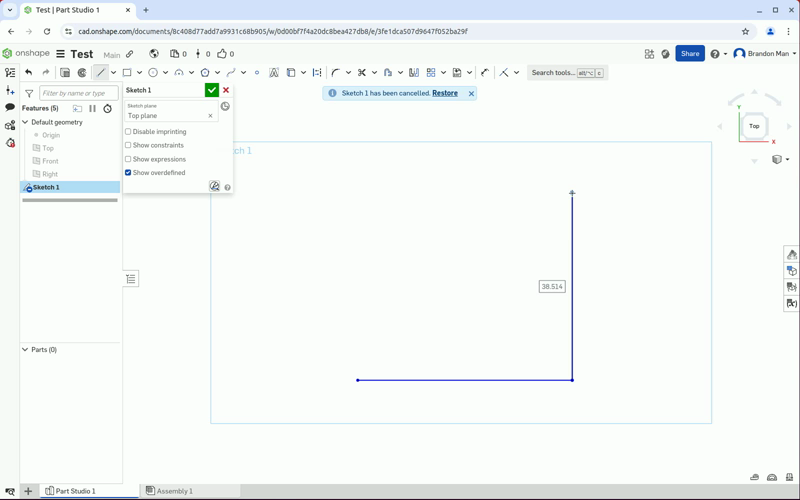
mouse_move(357, 192)
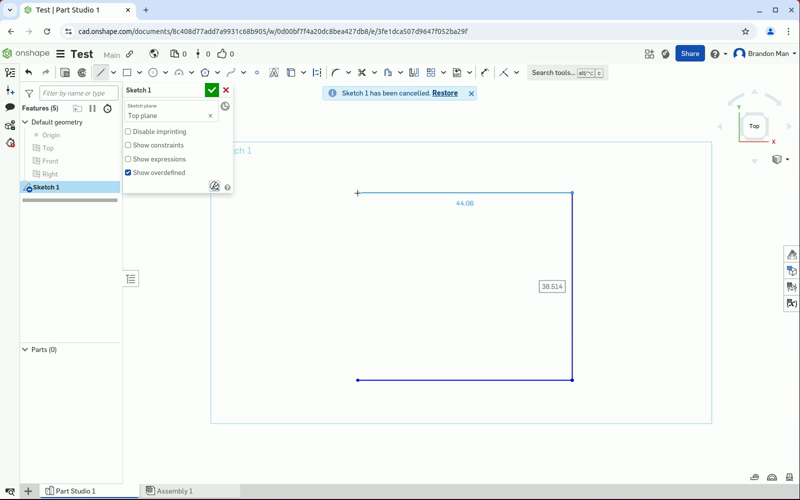
click(357, 192)
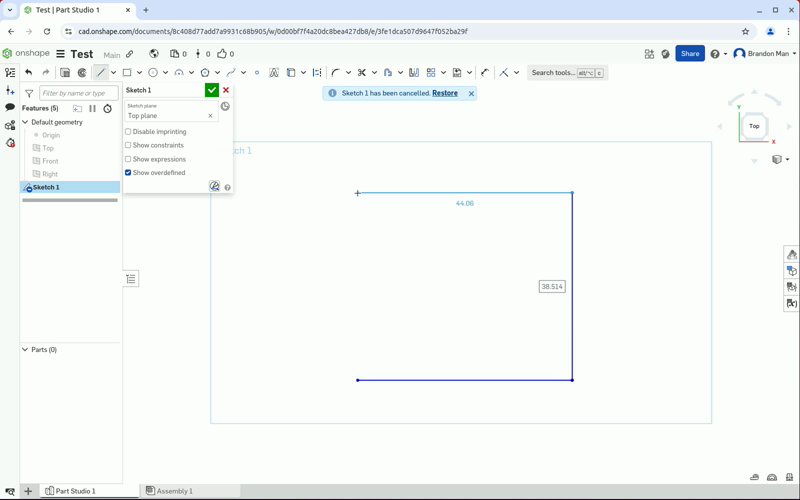
key_up(shift)
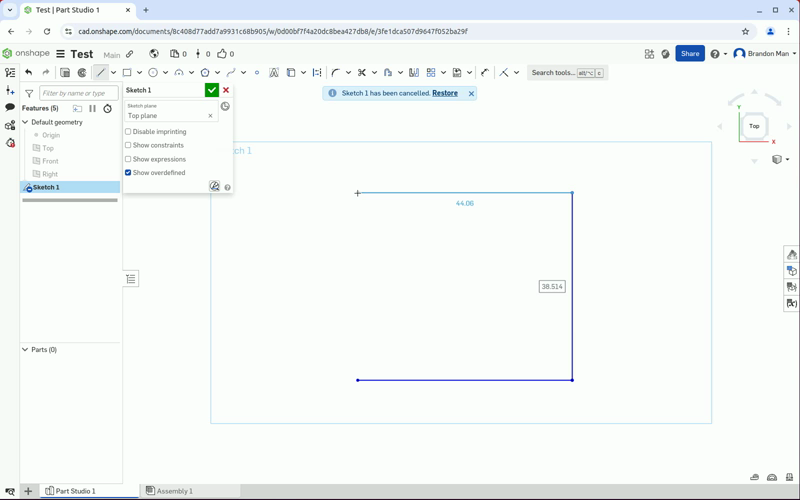
key_down(shift)
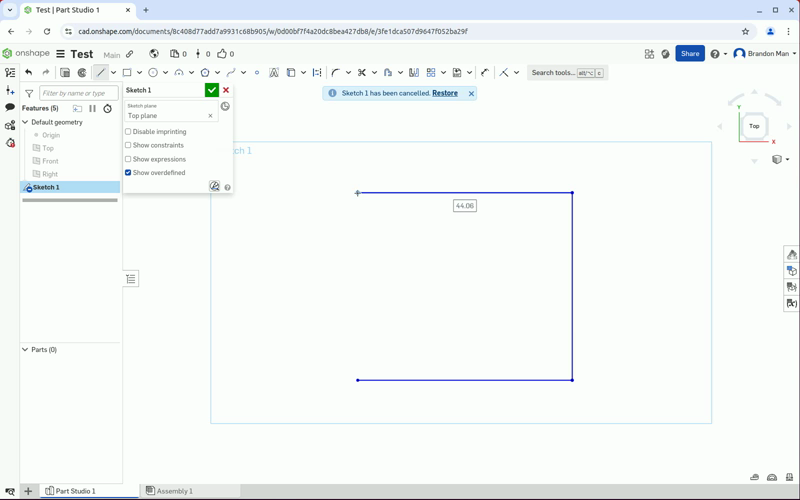
mouse_move(357, 380)
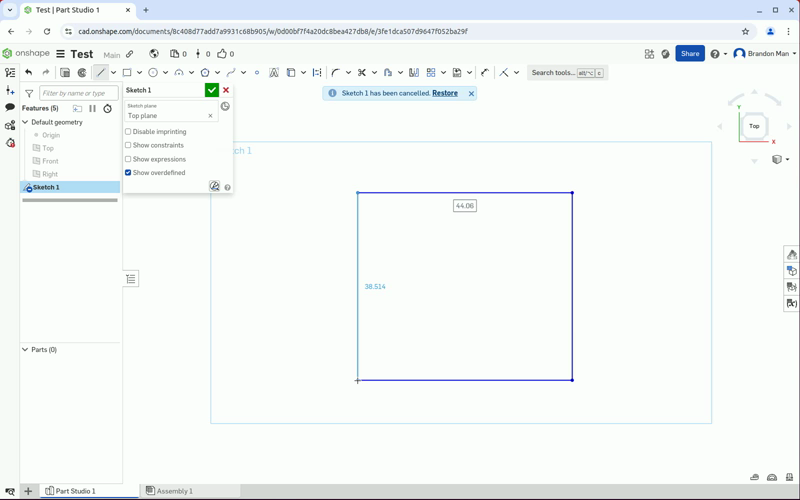
key_up(shift)
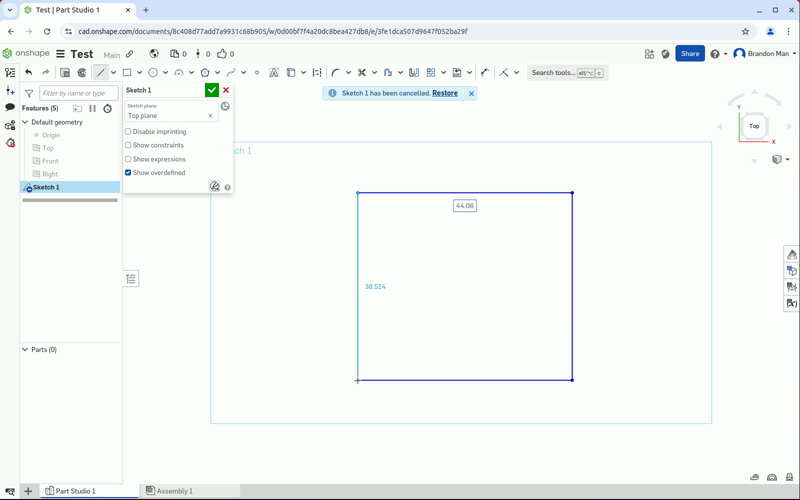
click(357, 380)
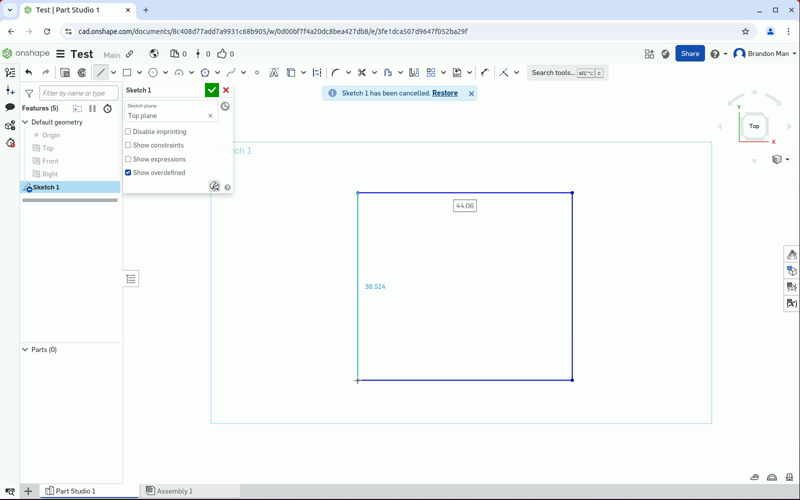
key(esc)
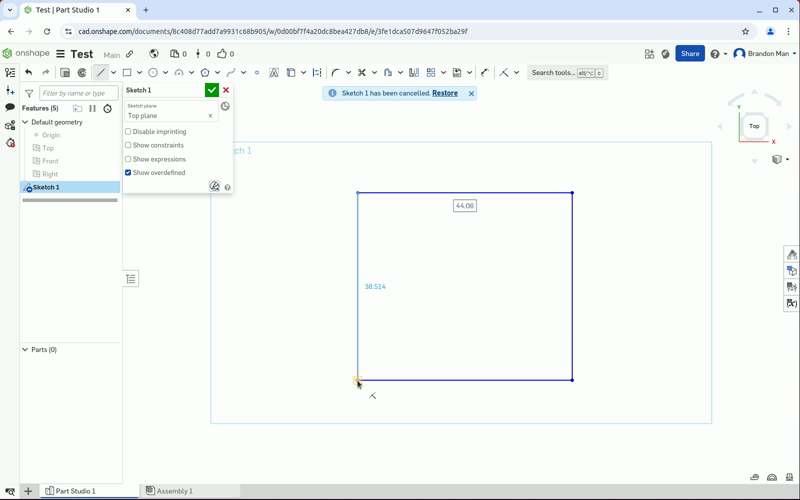
mouse_move(533, 306)
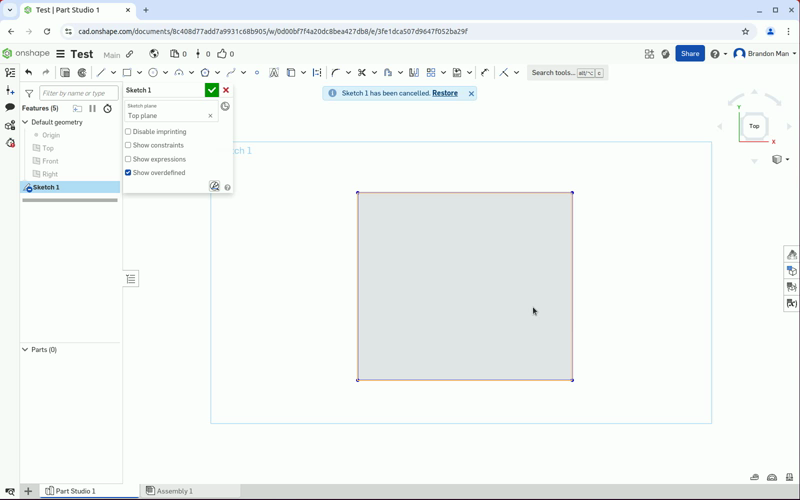
click(533, 306)
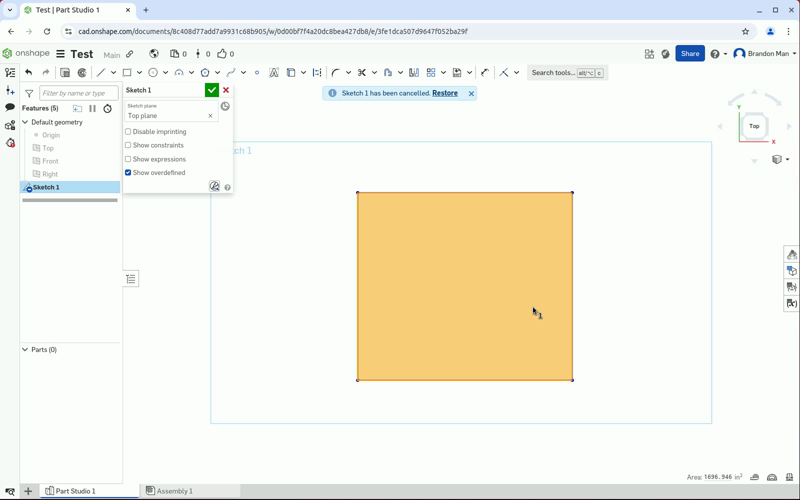
mouse_move(73, 352)
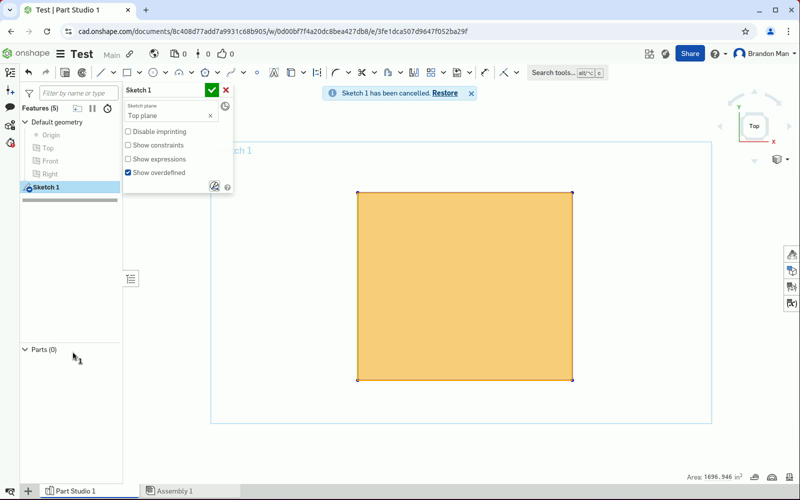
key(shift+y)
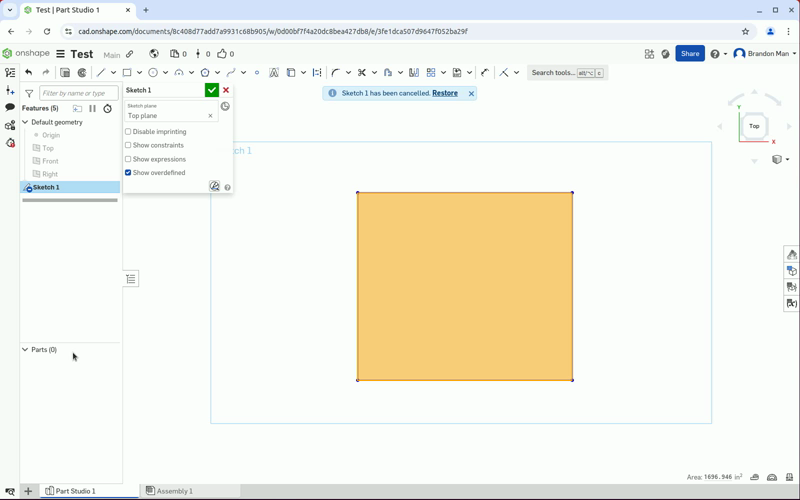
key(shift+e)
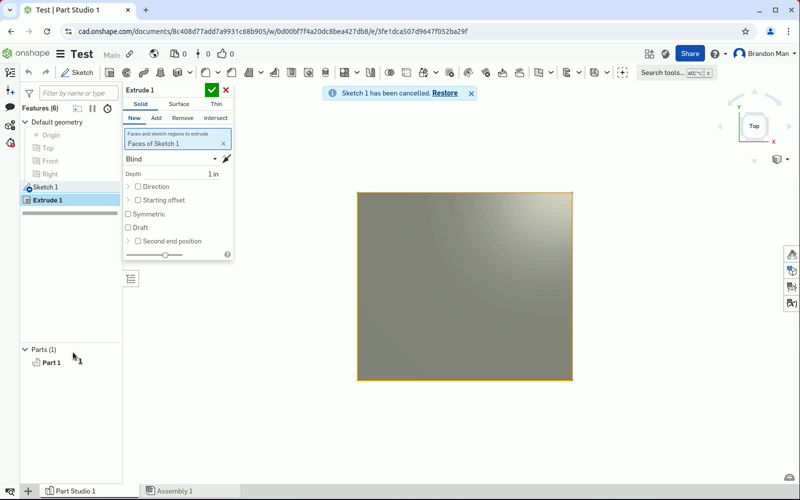
mouse_move(143, 106)
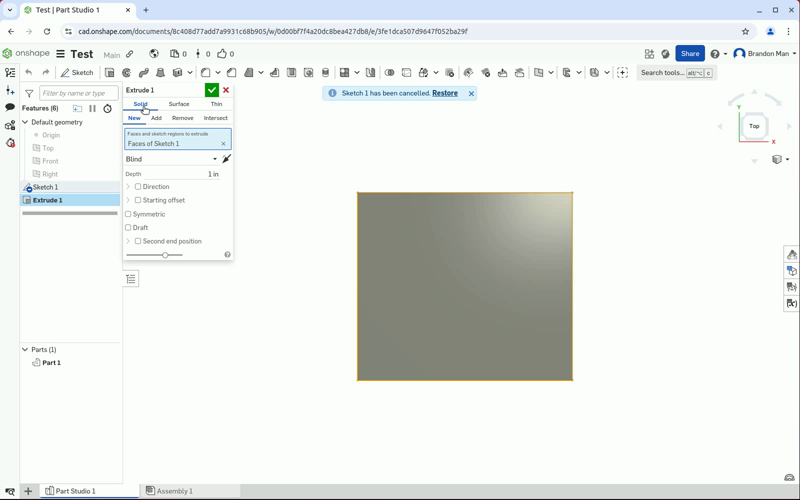
click(143, 106)
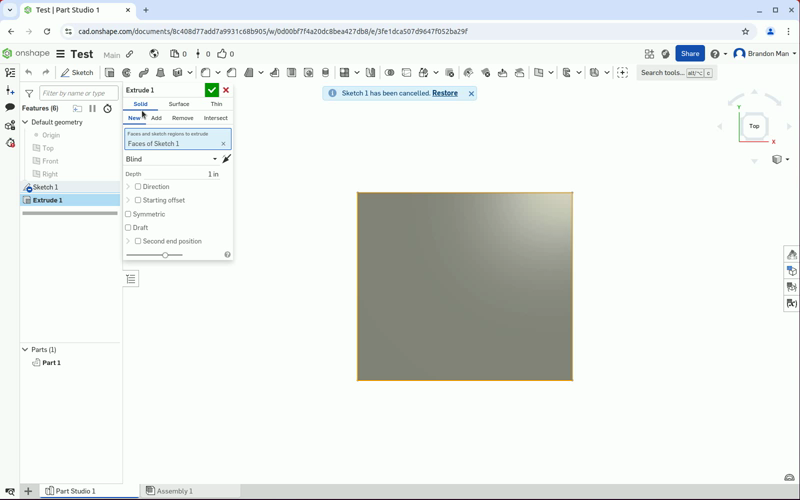
mouse_move(137, 120)
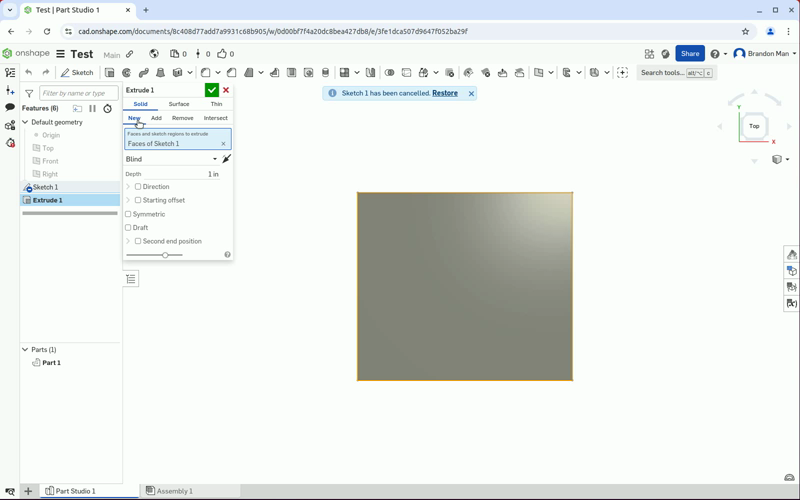
click(137, 120)
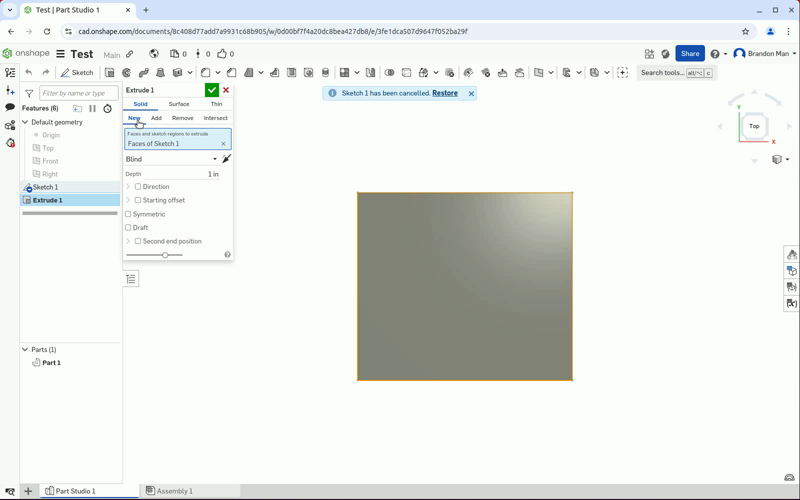
key(tab, 4)
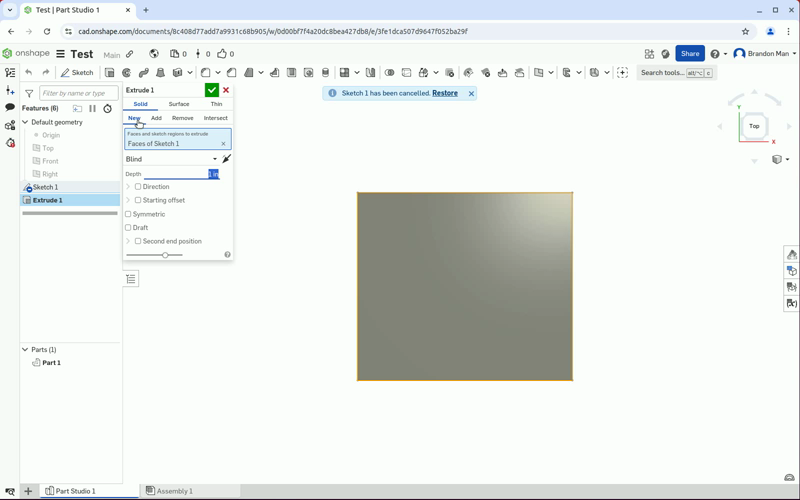
text(2.166)
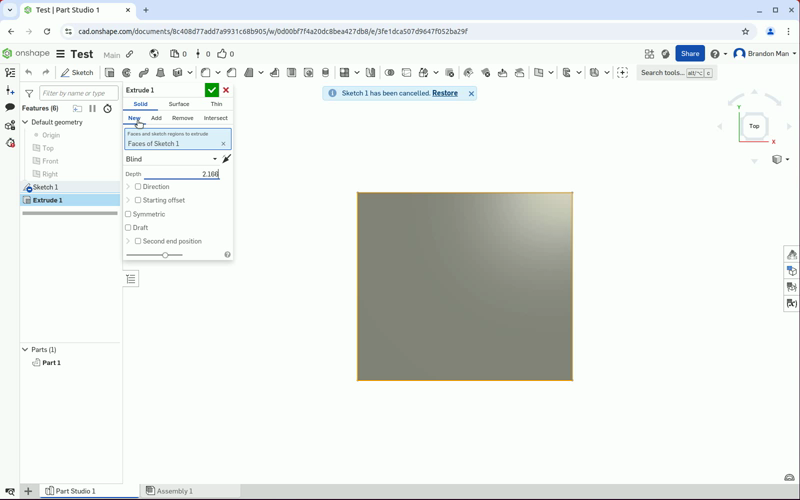
key(enter)
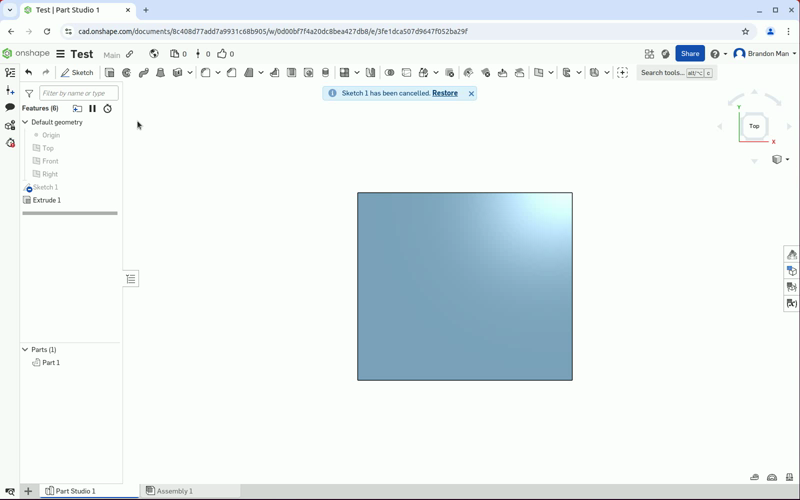
key(shift+h)
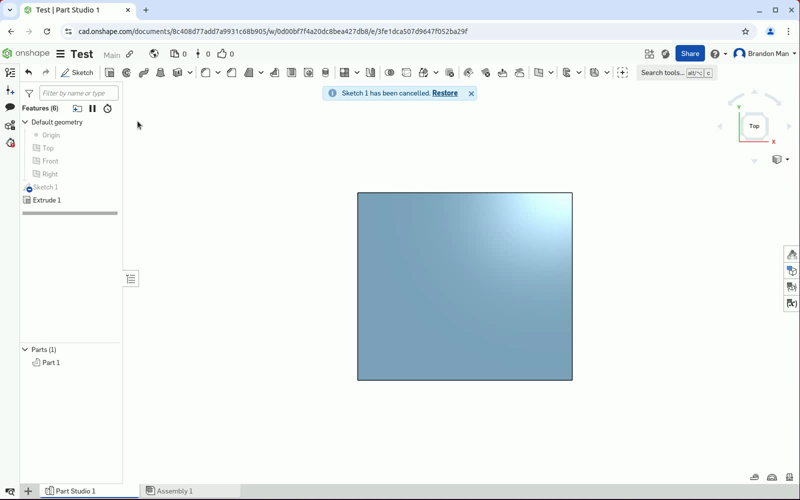
key(shift+h)
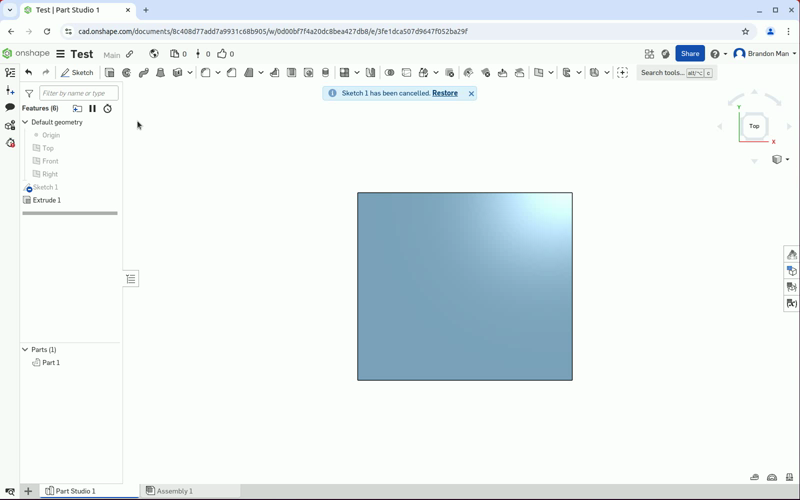
mouse_move(73, 189)
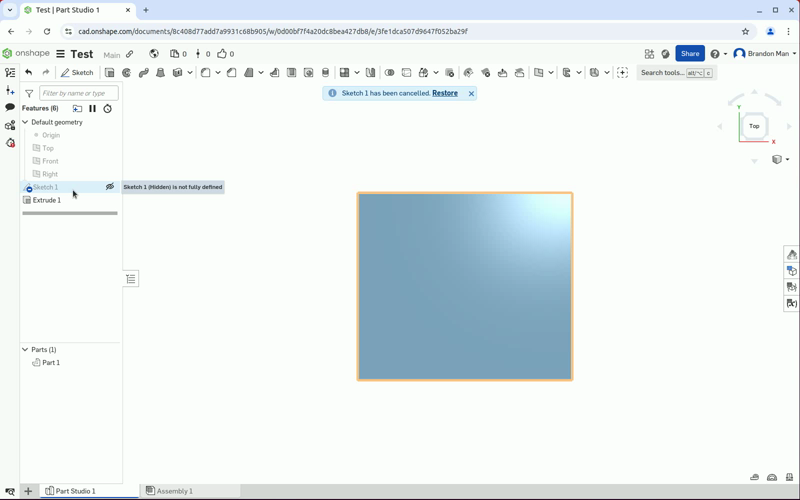
click(73, 189)
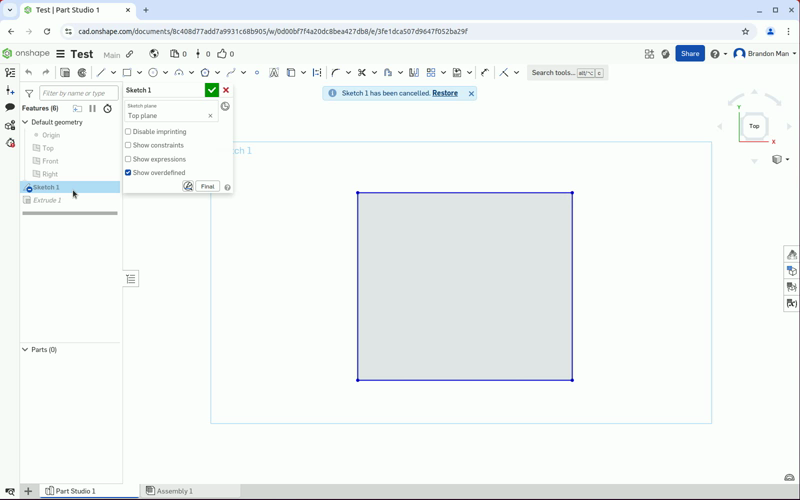
mouse_move(229, 92)
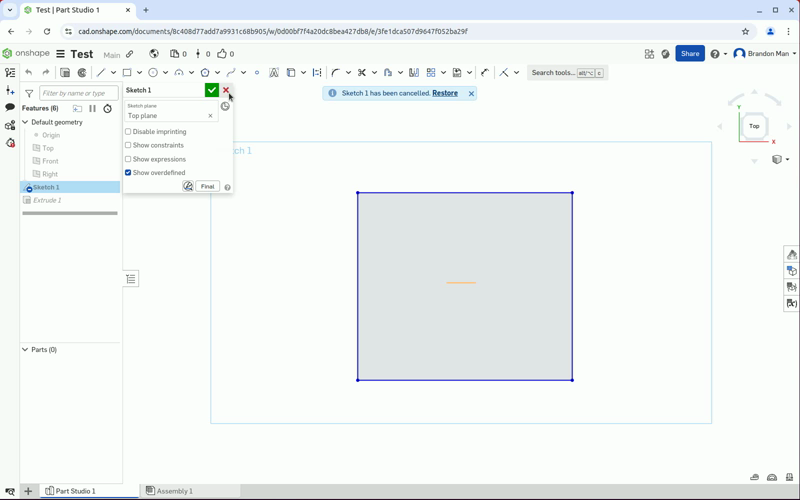
click(229, 92)
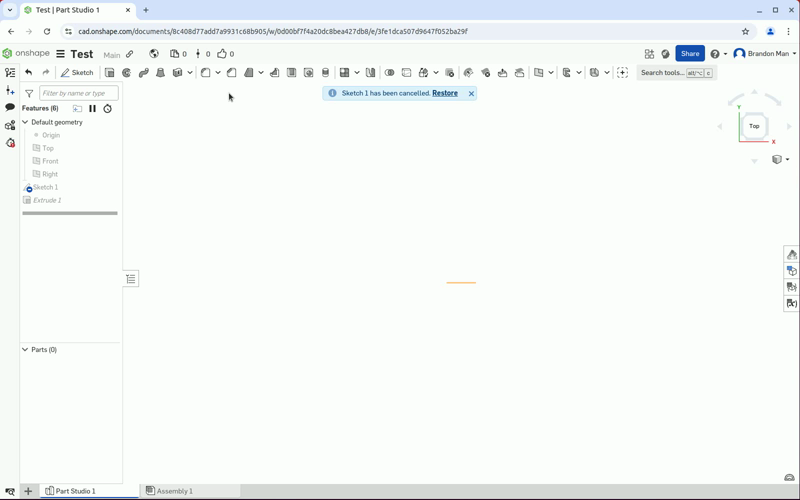
mouse_move(541, 75)
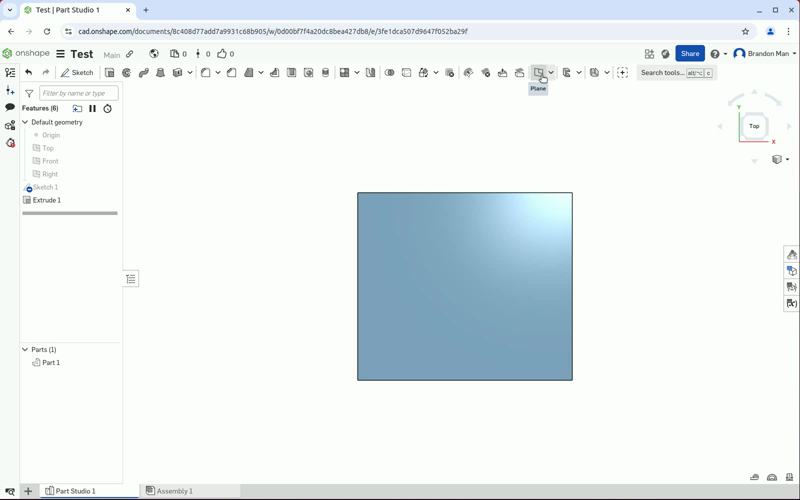
click(541, 75)
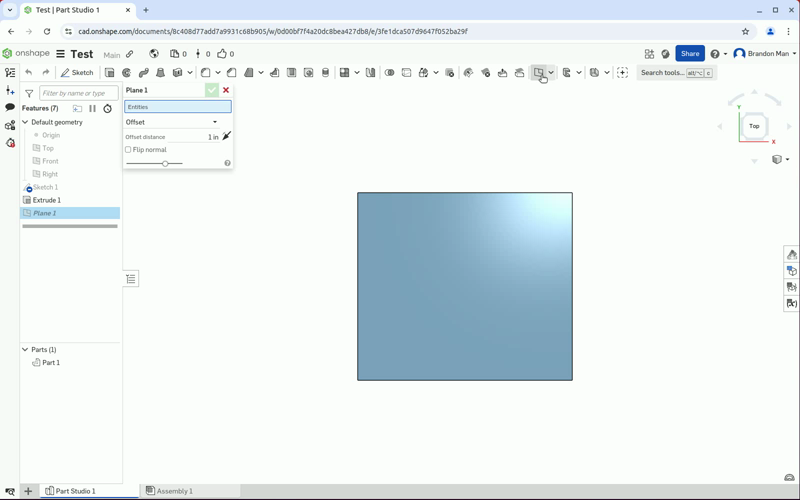
mouse_move(73, 150)
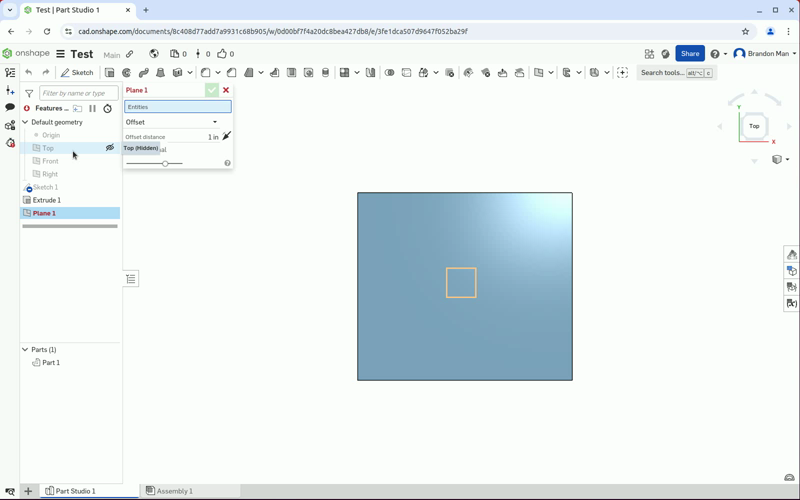
click(73, 150)
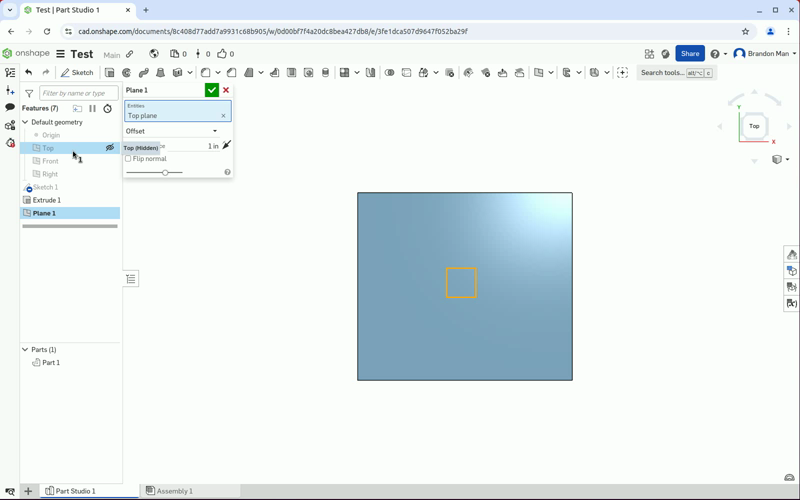
key(tab, 2)
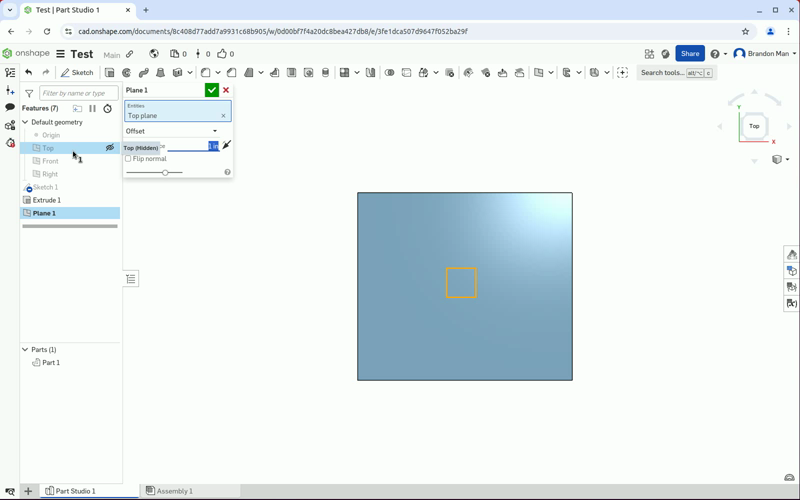
text(2.157)
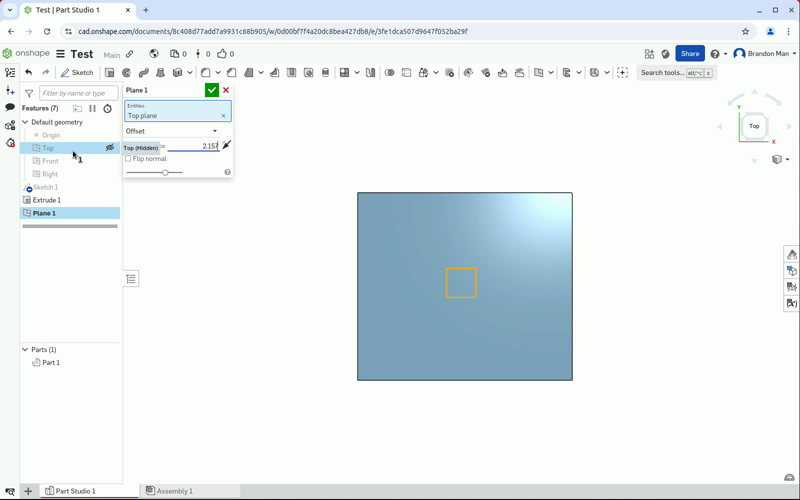
key(enter, 2)
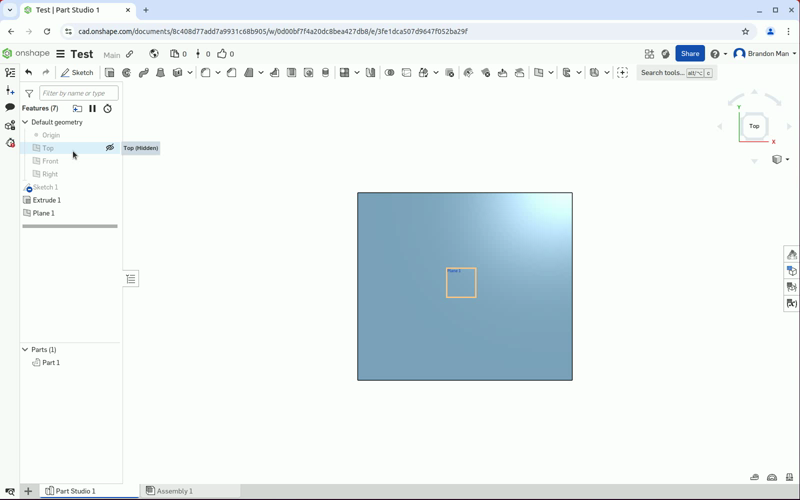
key(shift+s)
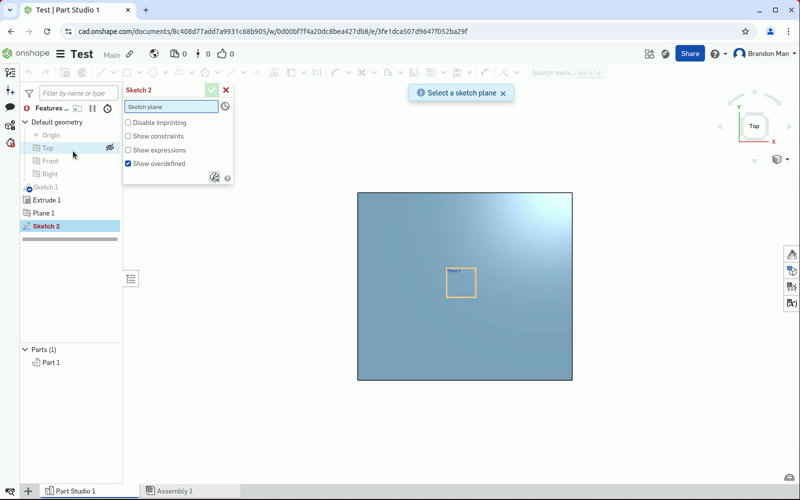
mouse_move(73, 215)
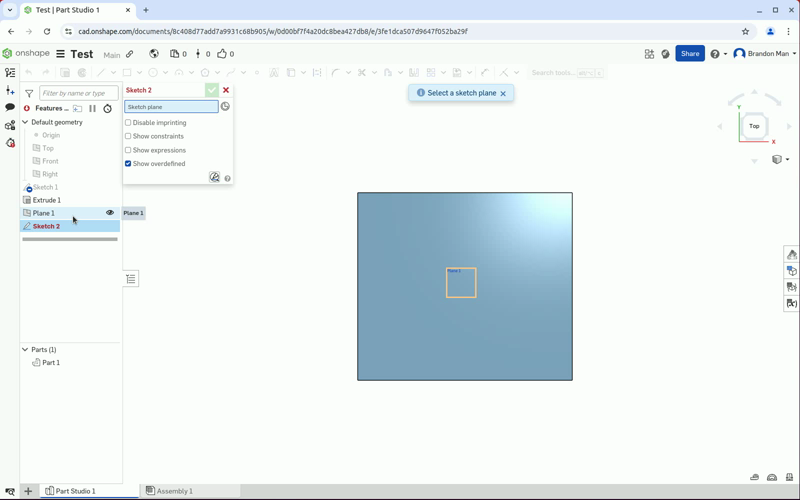
click(73, 215)
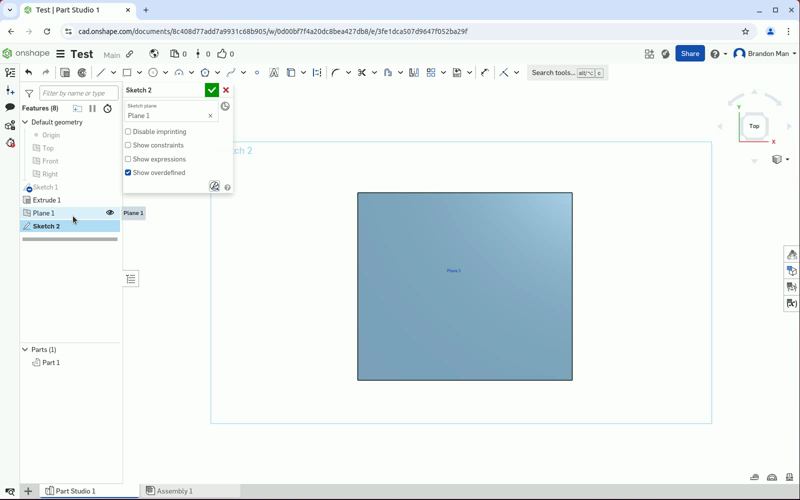
mouse_move(73, 352)
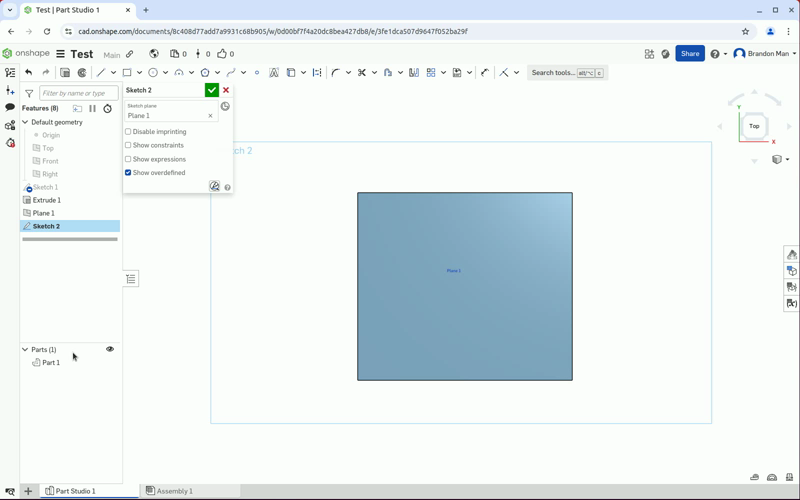
key(y)
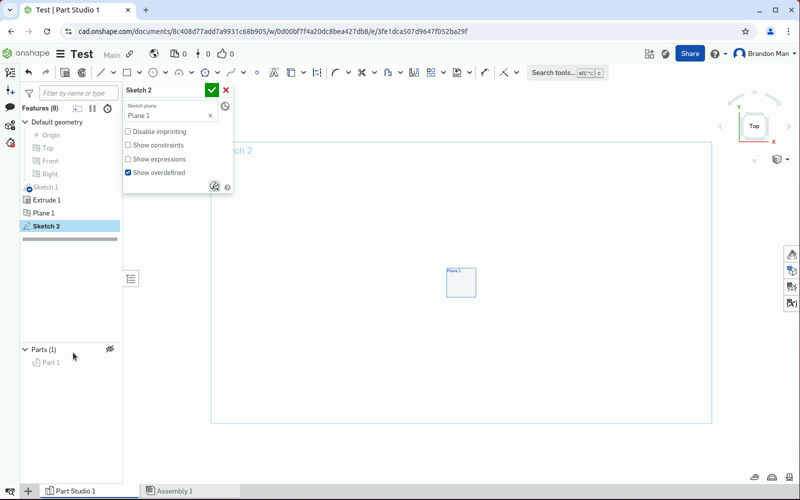
key(c)
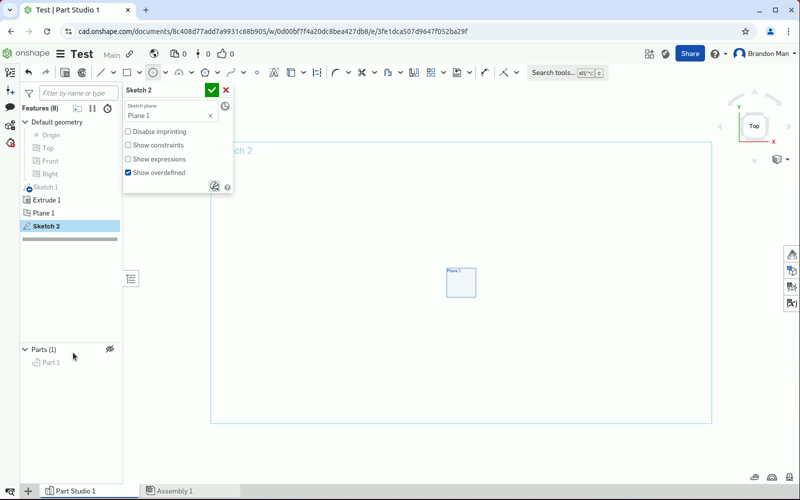
key_down(shift)
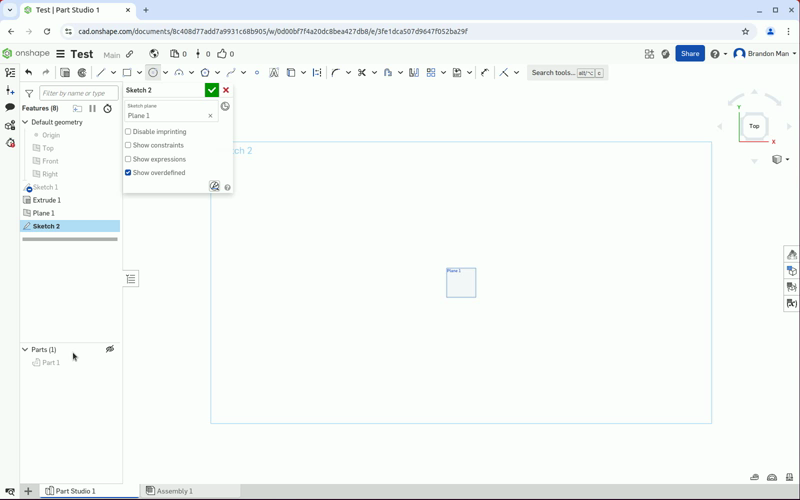
mouse_move(461, 282)
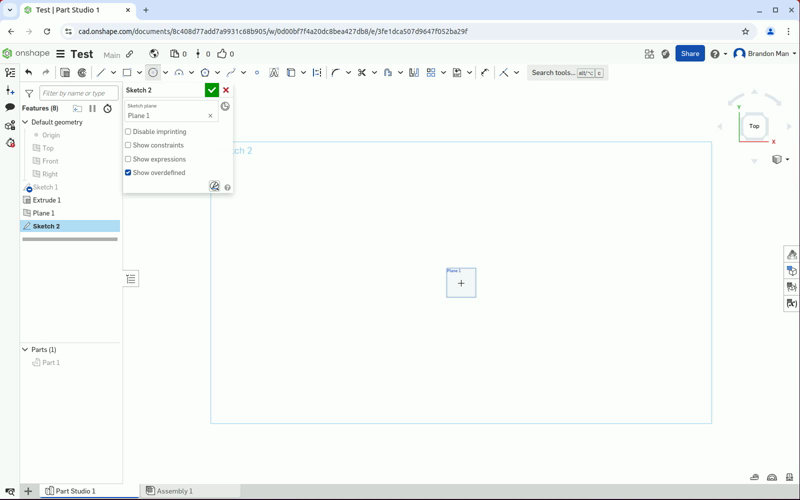
click(461, 282)
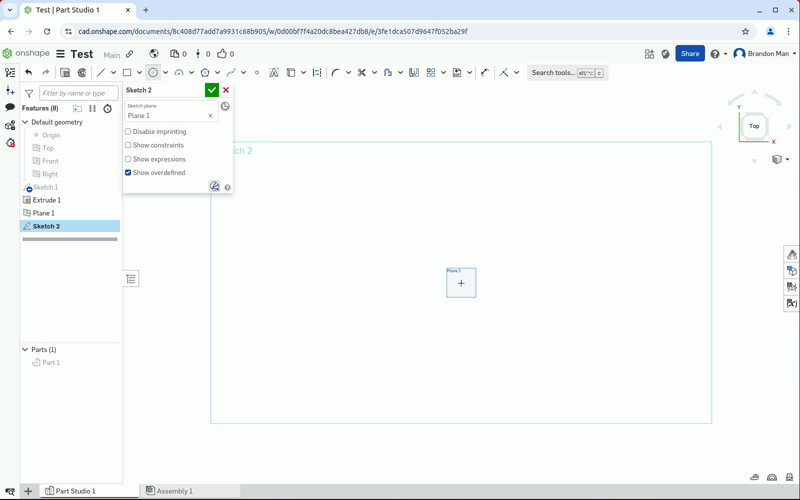
key_up(shift)
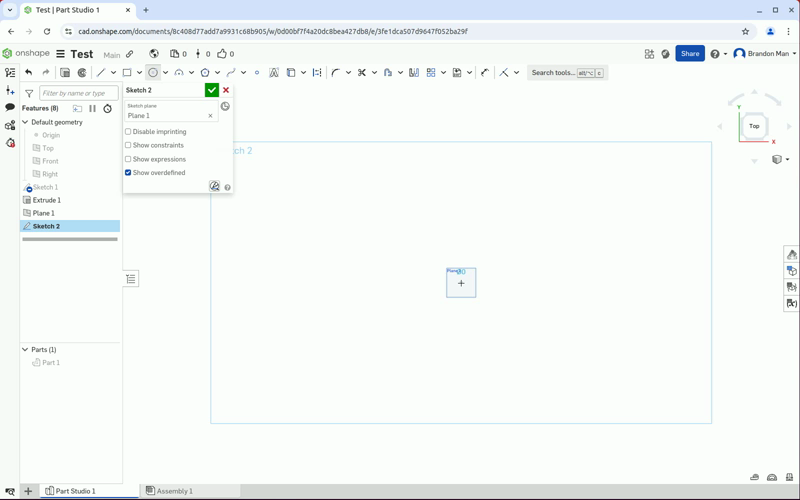
mouse_move(528, 282)
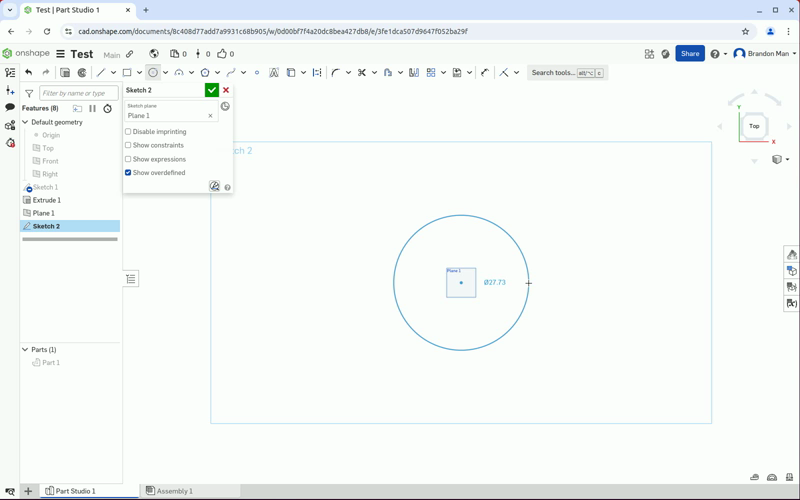
click(528, 282)
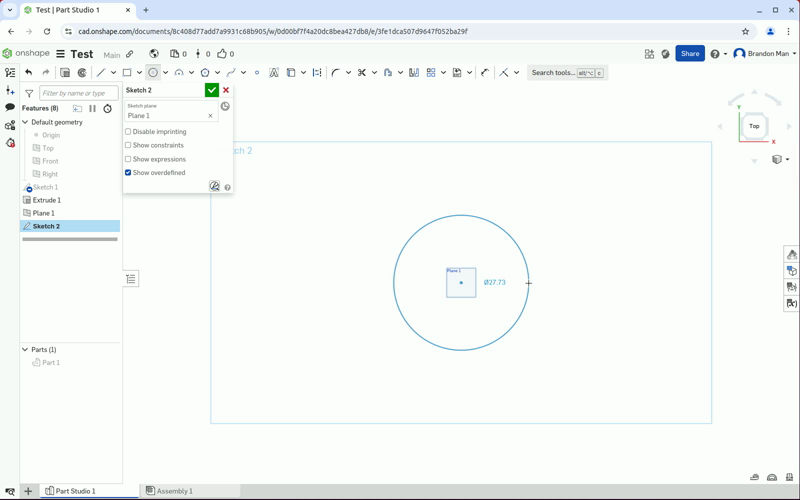
key(esc)
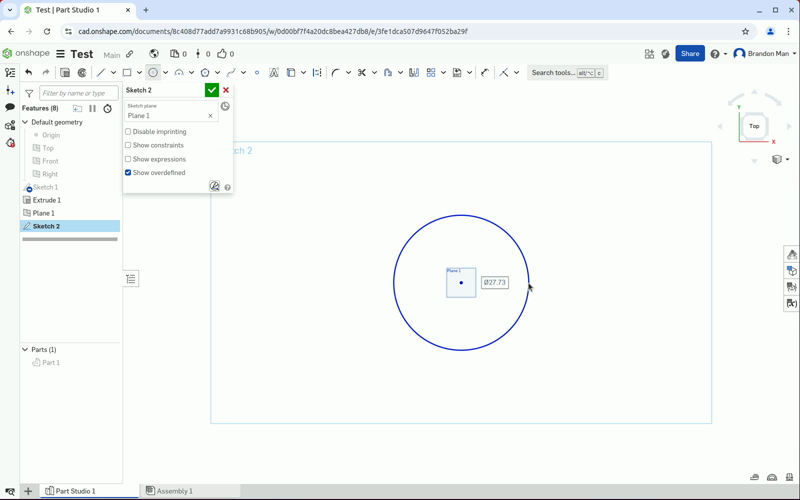
mouse_move(424, 310)
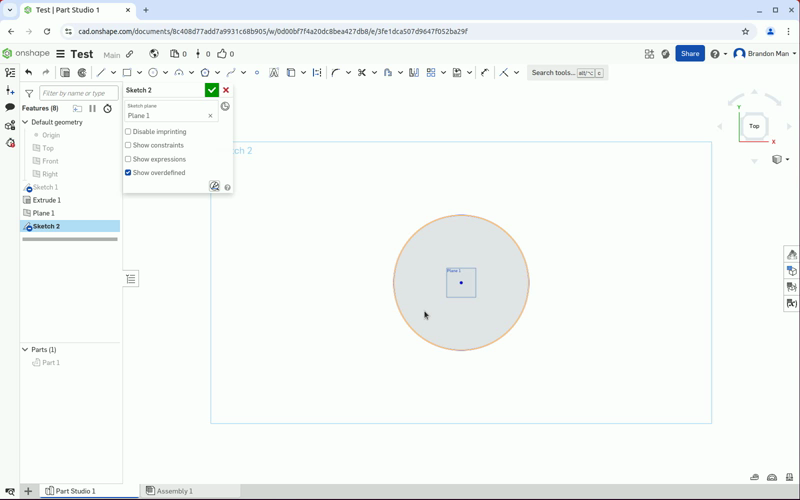
click(424, 310)
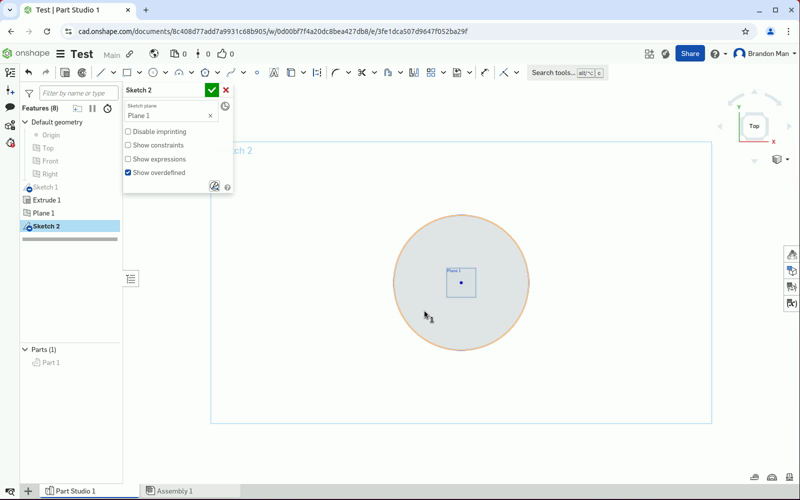
mouse_move(73, 352)
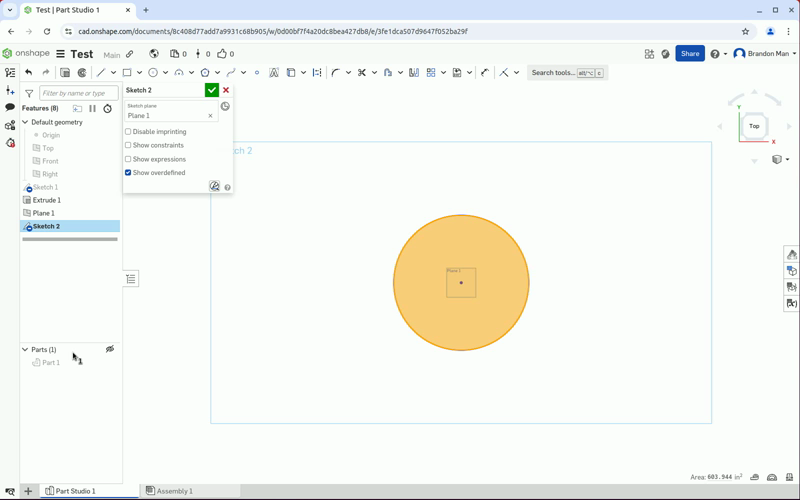
key(shift+y)
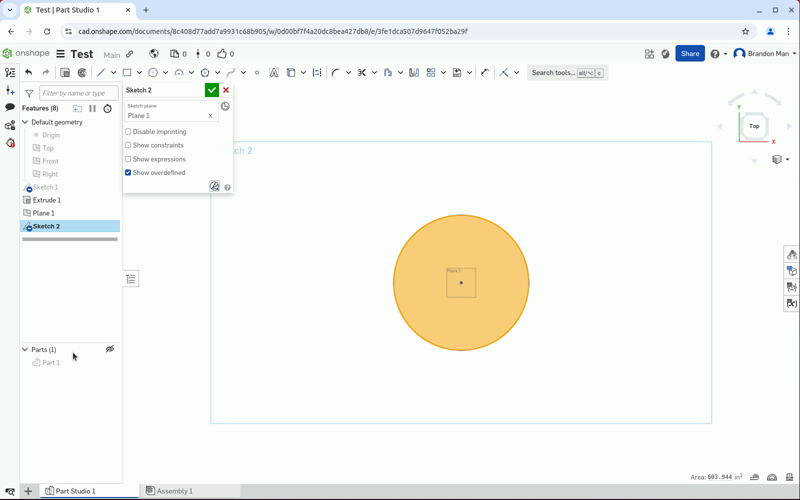
key(shift+e)
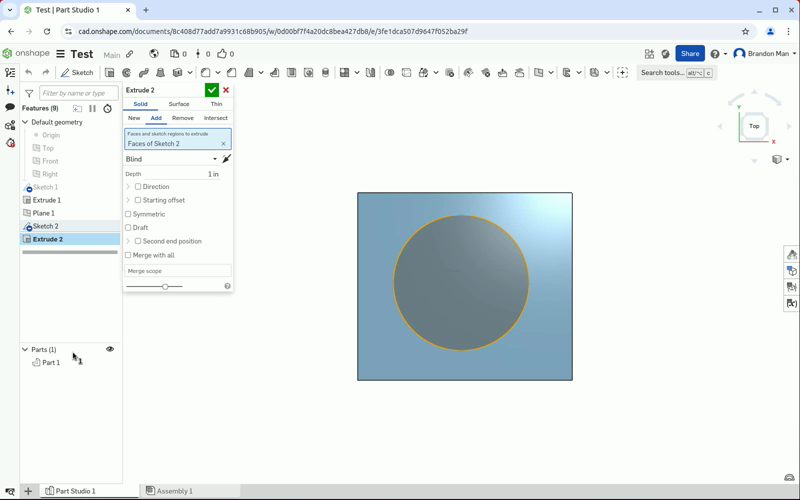
mouse_move(143, 106)
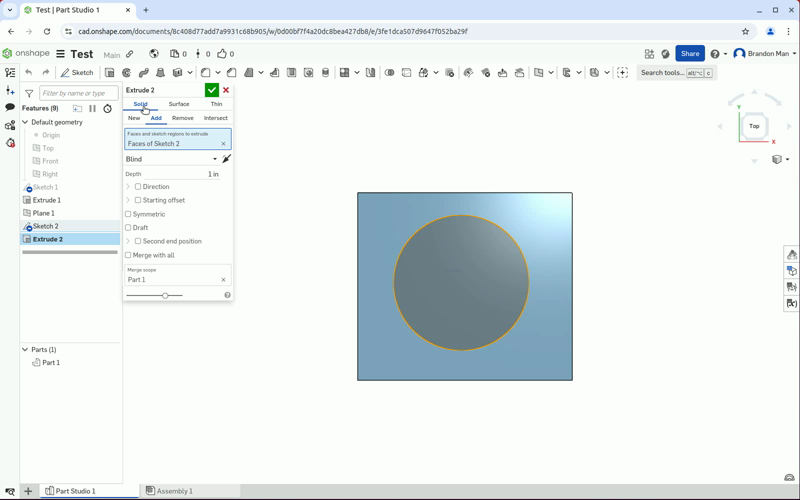
click(143, 106)
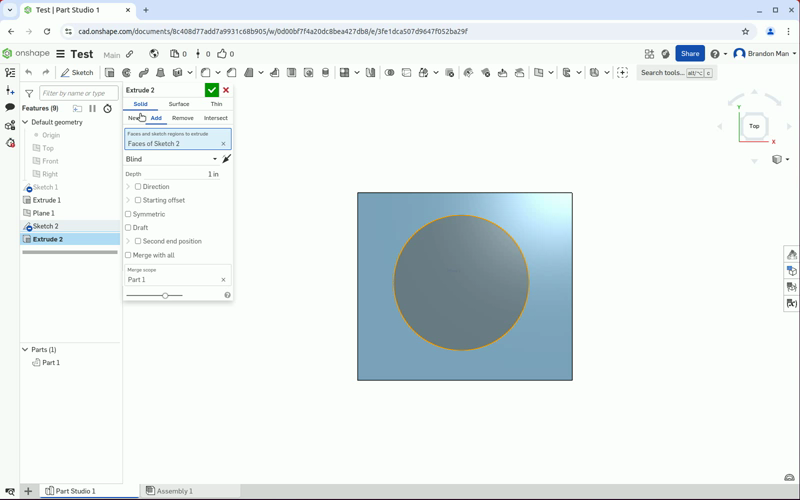
mouse_move(137, 120)
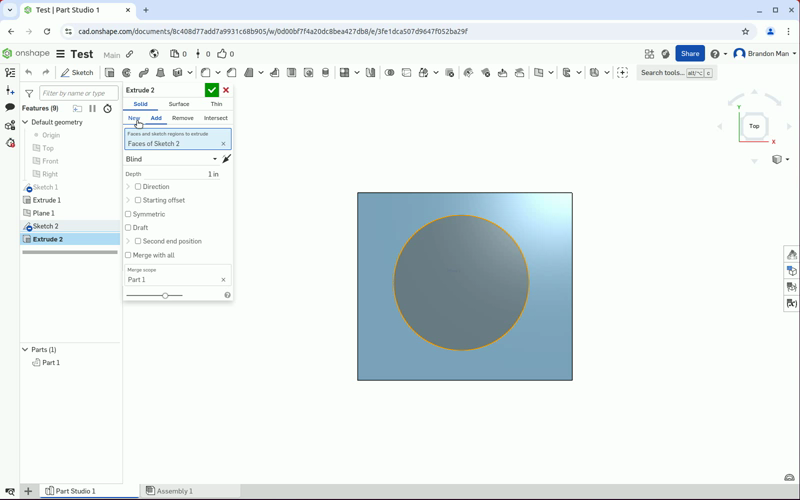
click(137, 120)
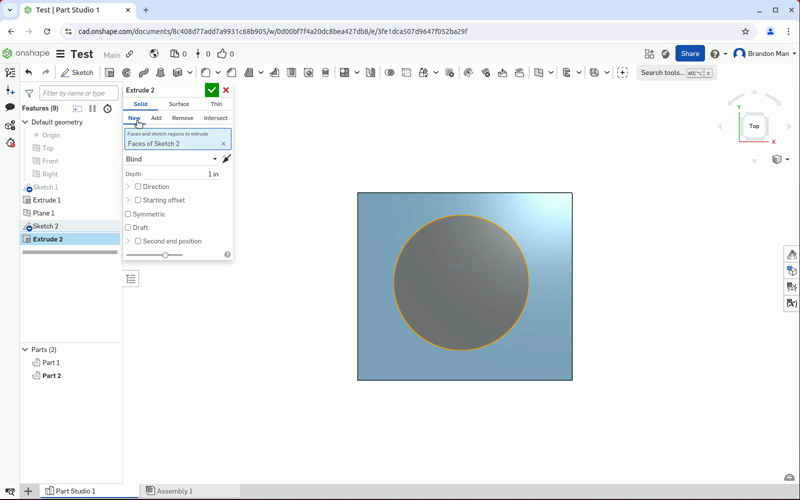
key(tab, 4)
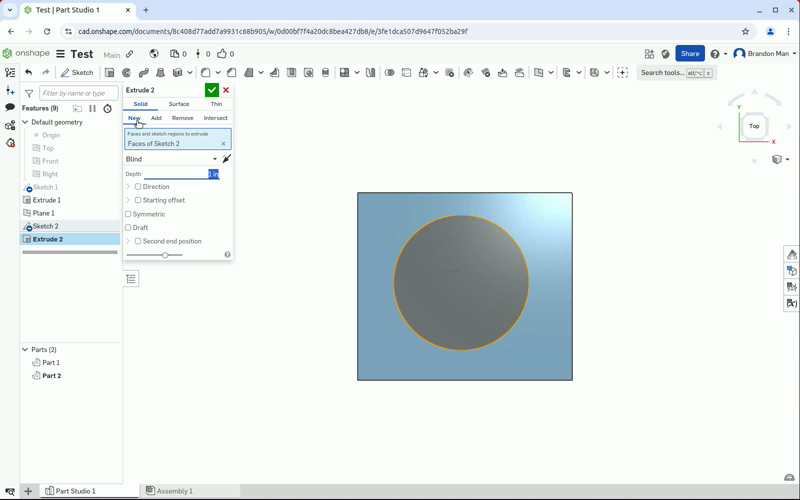
text(0.963)
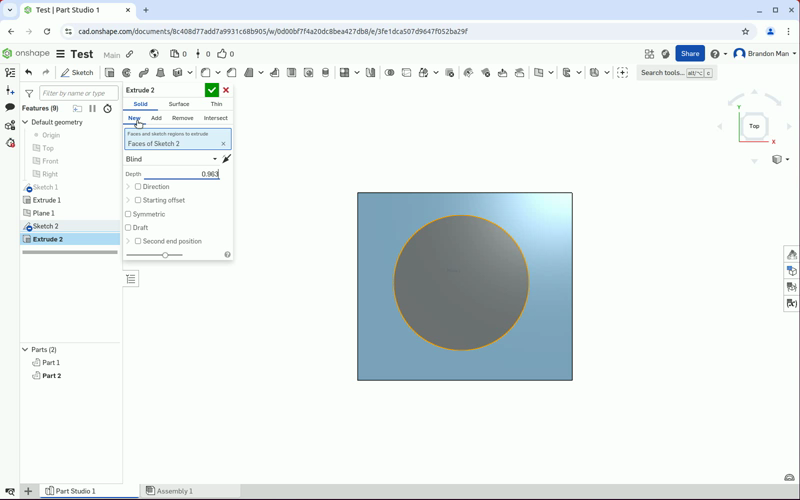
key(enter)
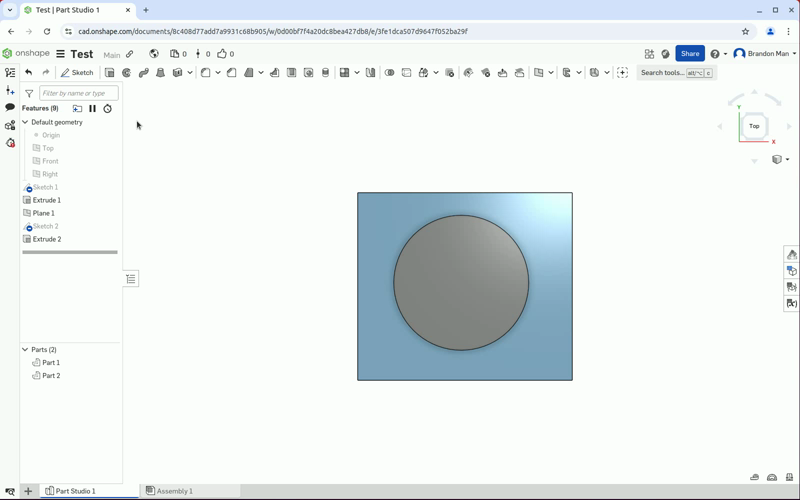
key(shift+h)
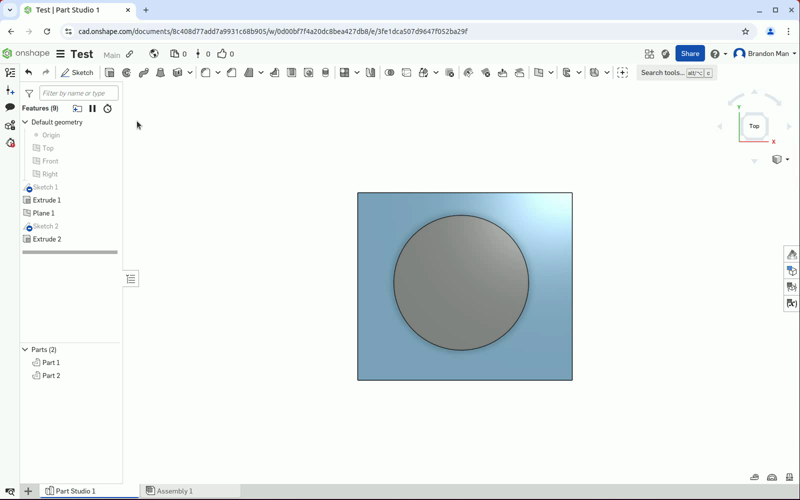
key(shift+h)
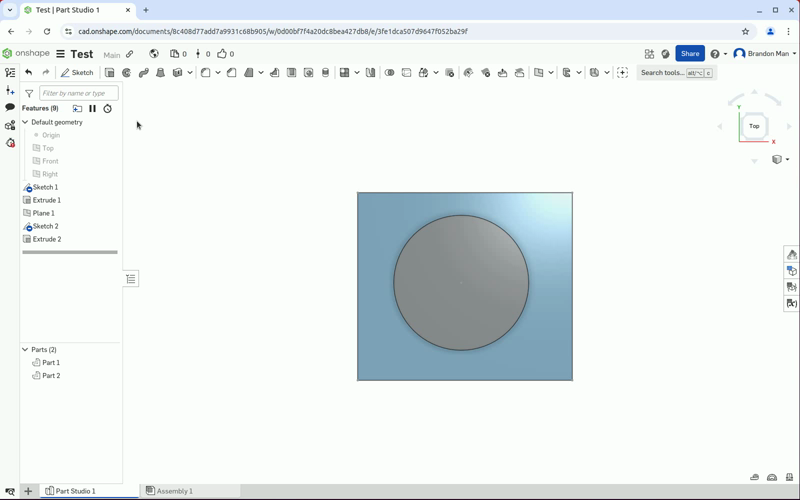
key(shift+7)
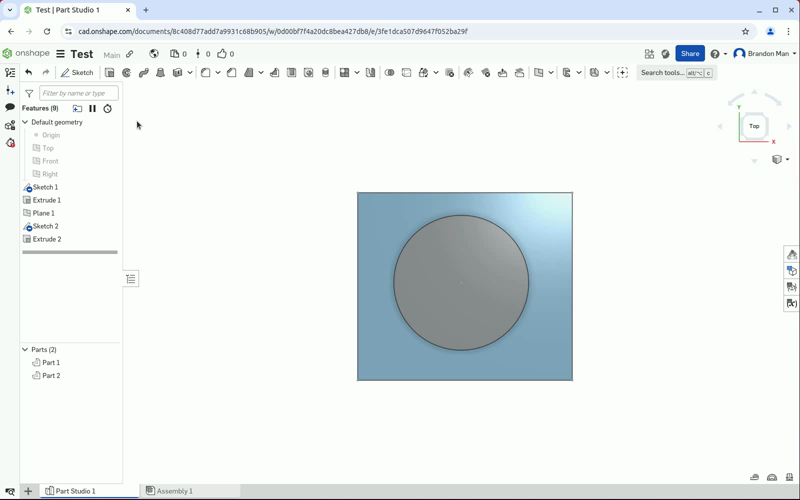
key(up, 3)
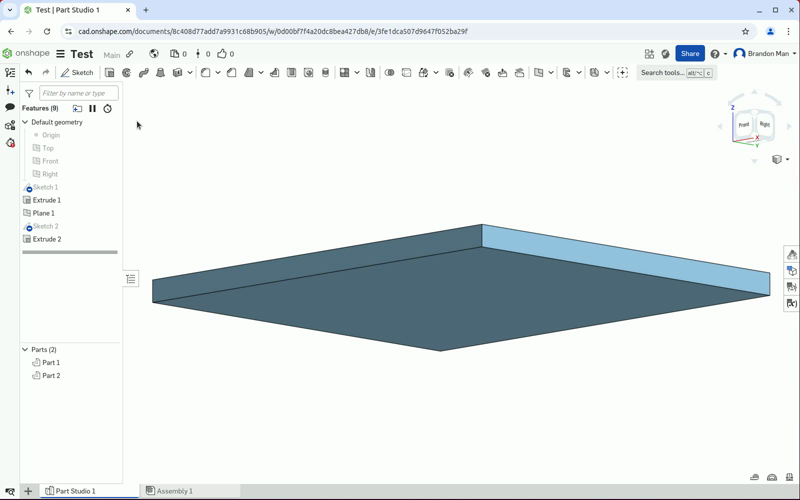
key(left, 3)
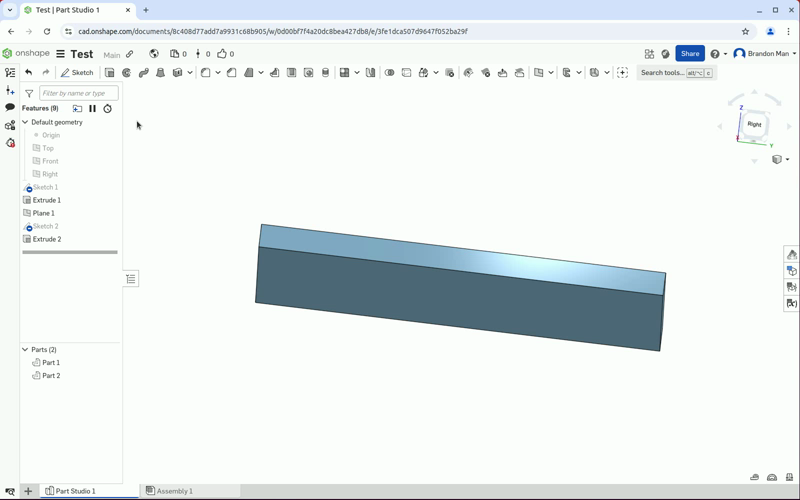
key(right, 3)
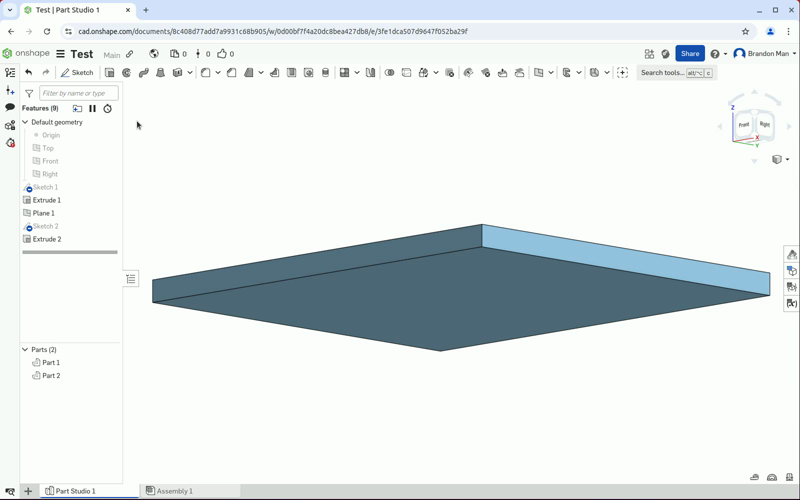
key(down, 3)
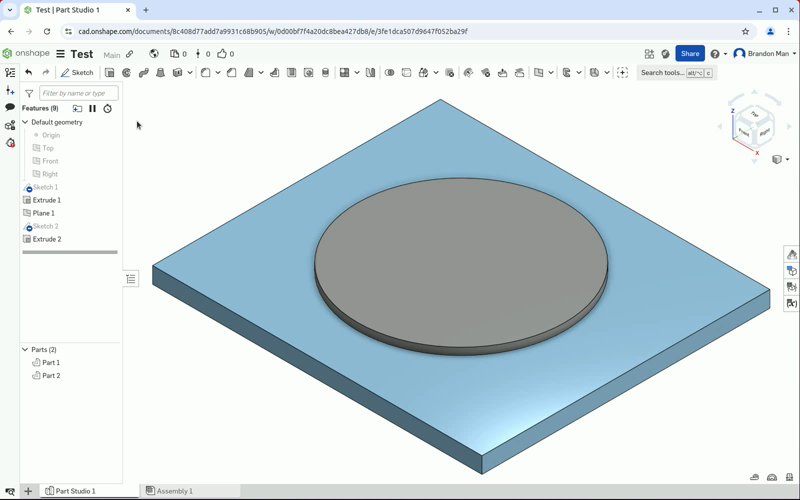
mouse_move(73, 189)
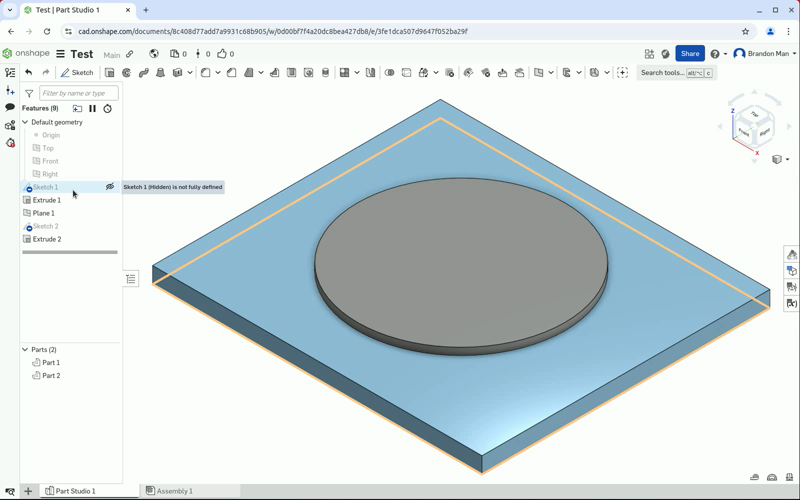
click(73, 189)